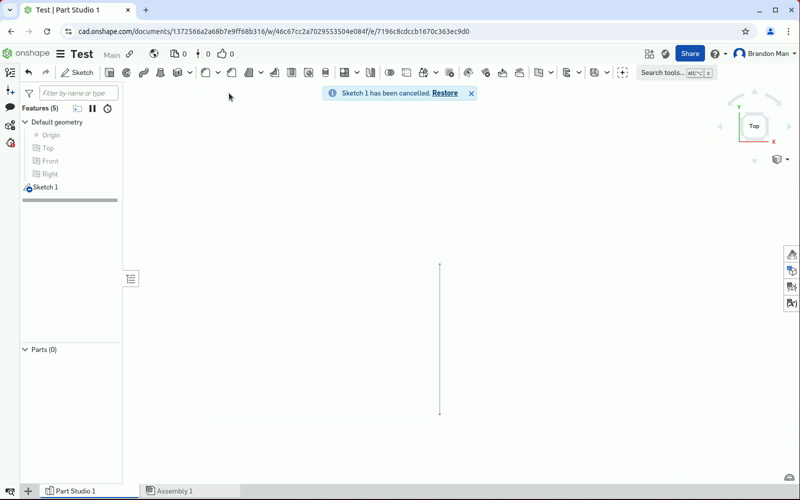
key(shift+h)
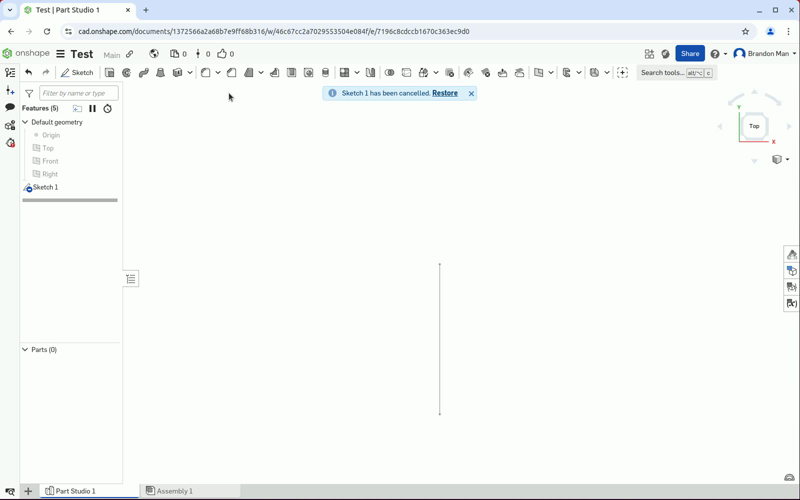
key(shift+s)
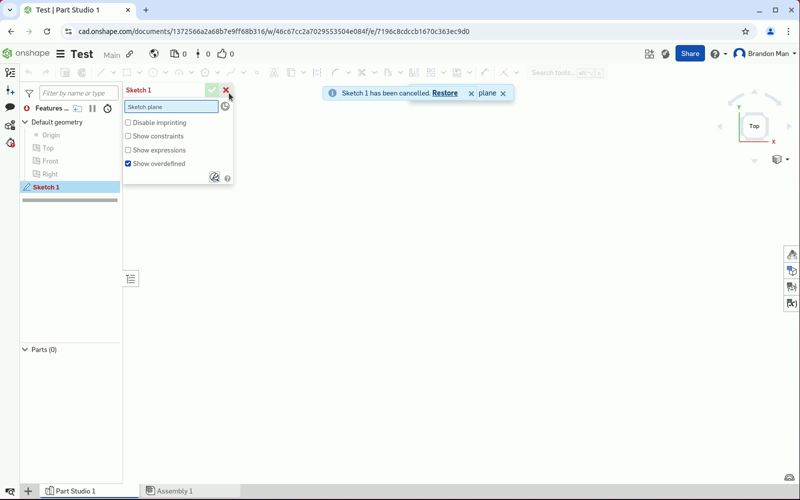
mouse_move(73, 150)
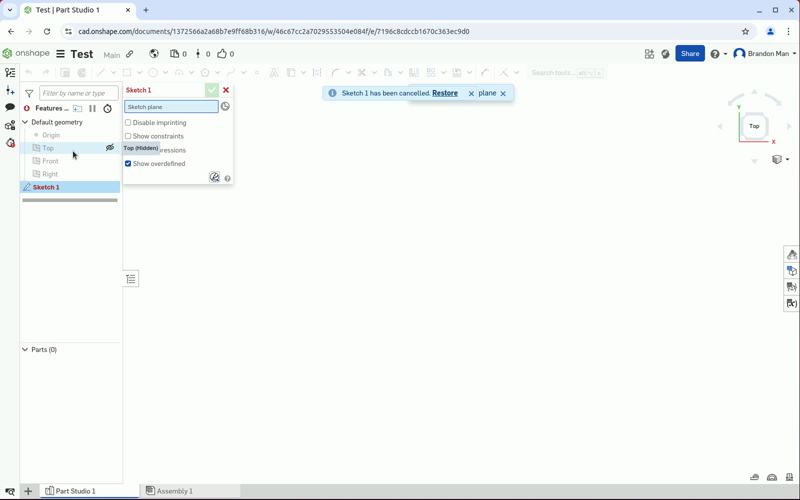
click(73, 150)
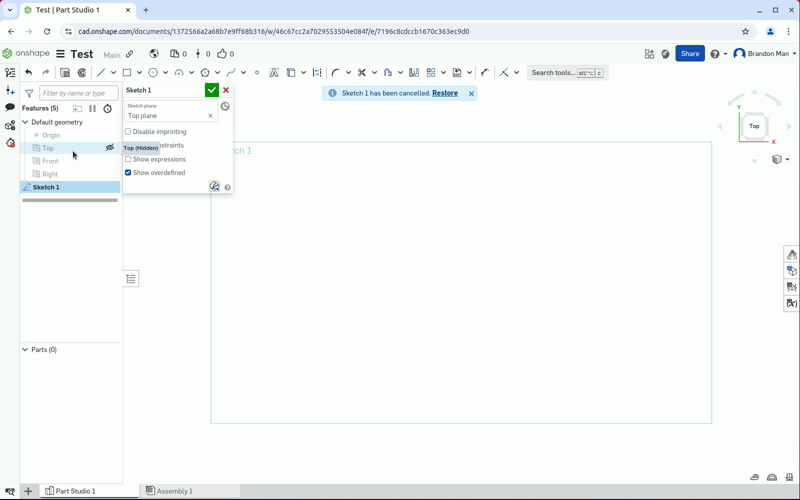
mouse_move(73, 352)
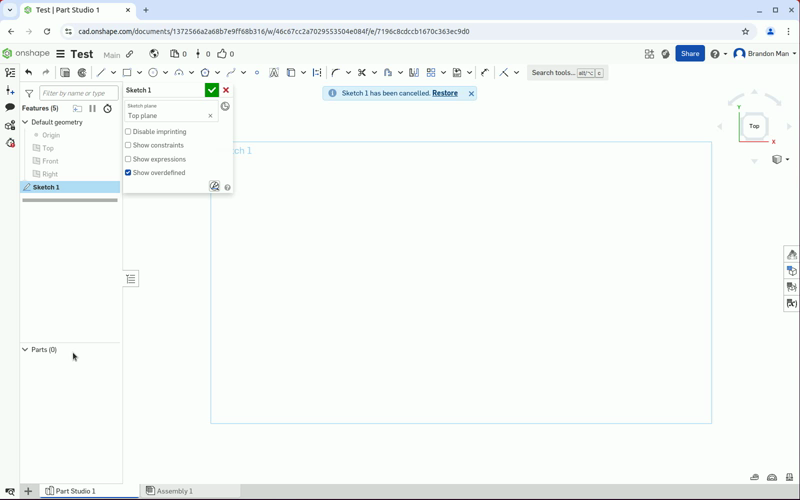
key(y)
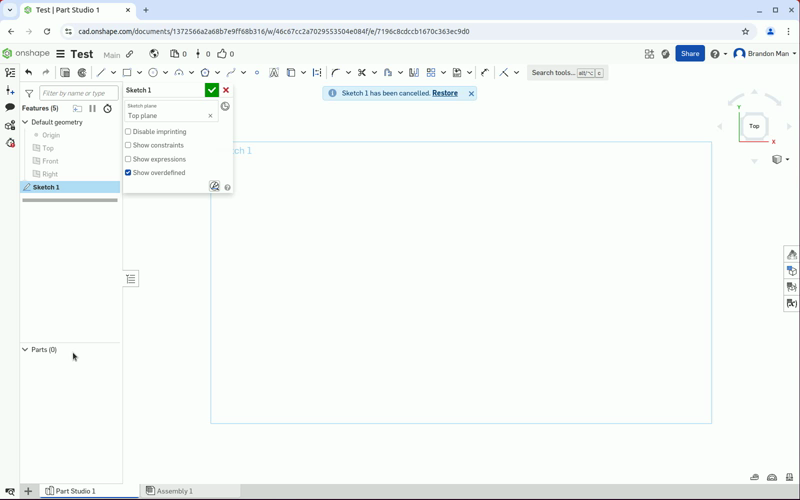
key(c)
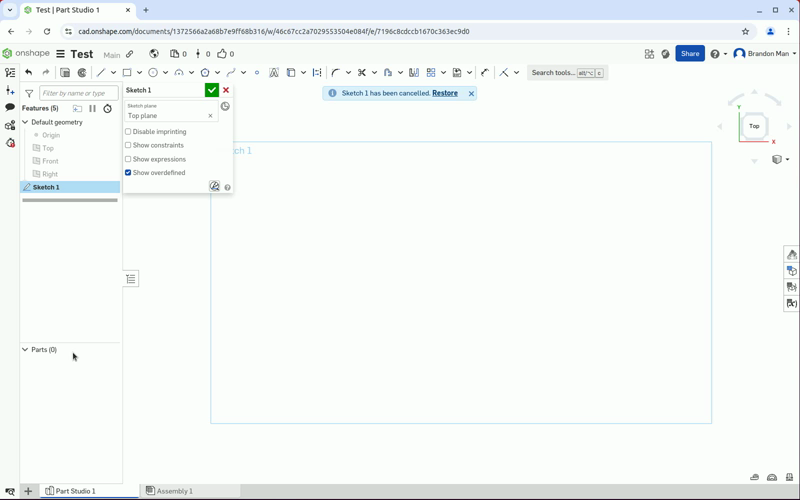
key_down(shift)
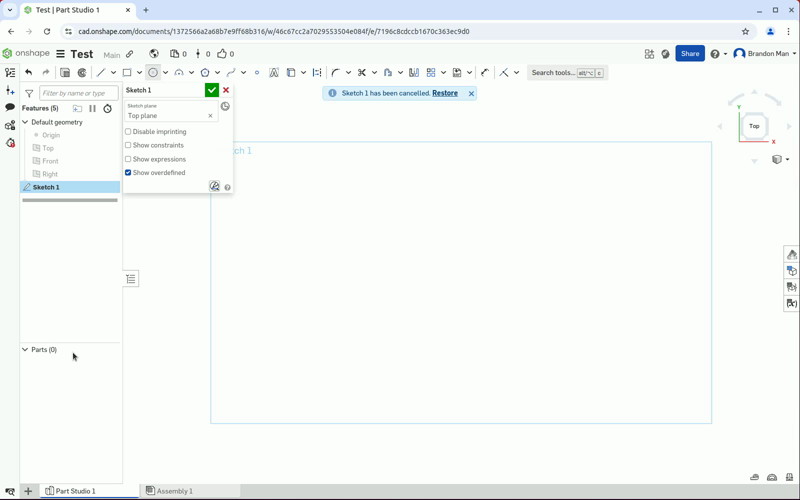
mouse_move(460, 282)
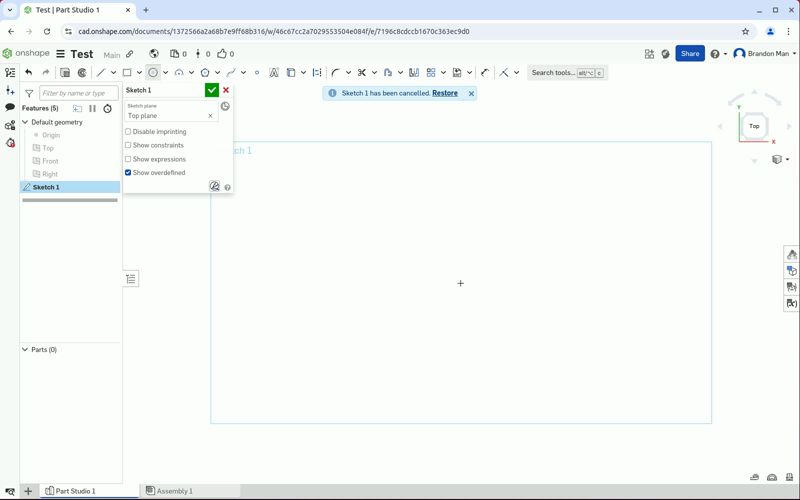
click(460, 282)
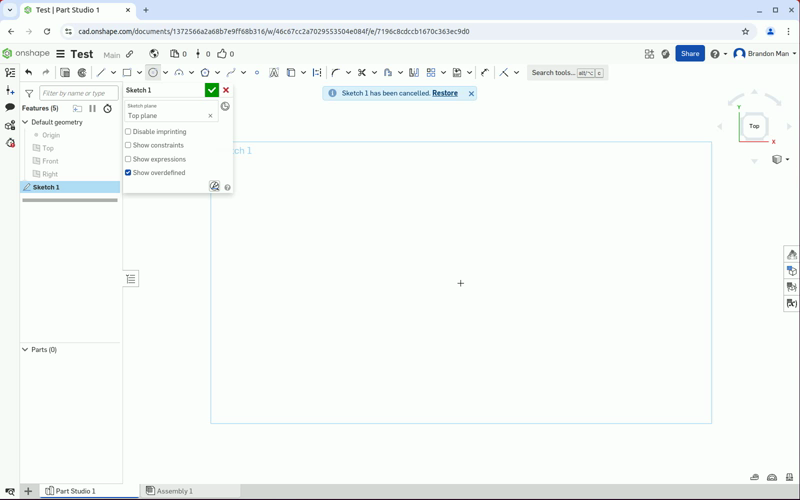
key_up(shift)
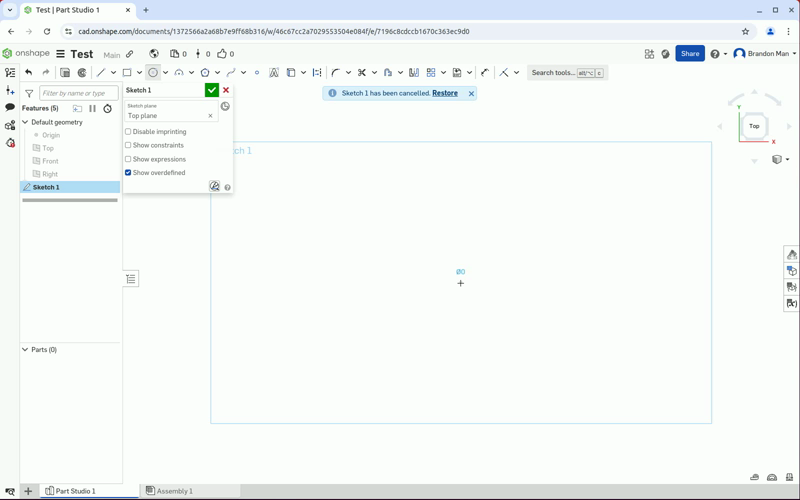
mouse_move(533, 282)
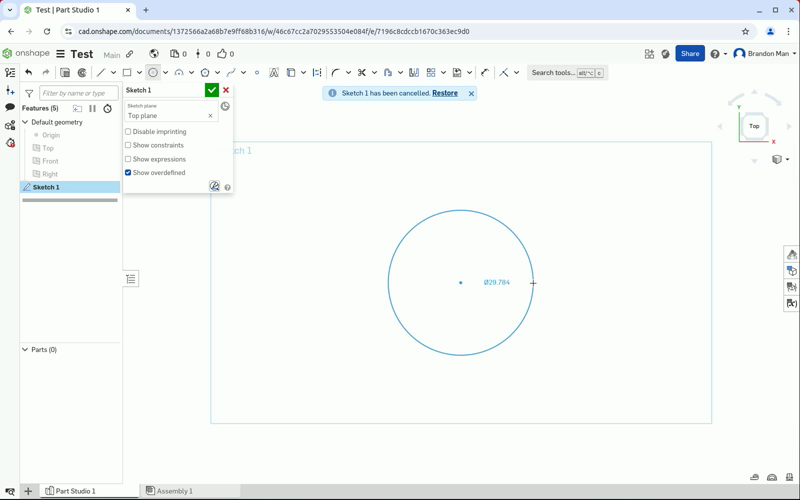
click(533, 282)
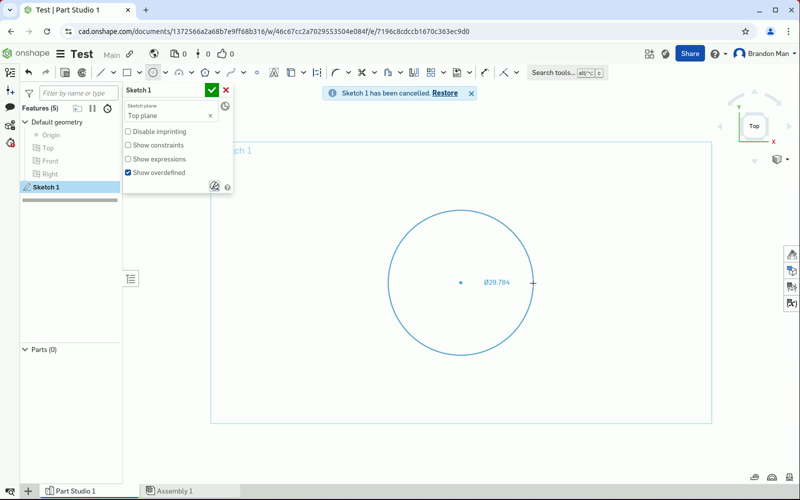
key(esc)
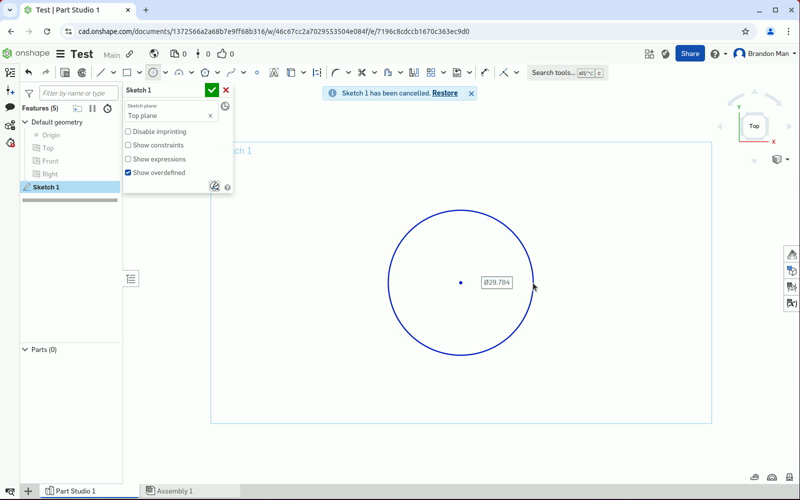
mouse_move(436, 273)
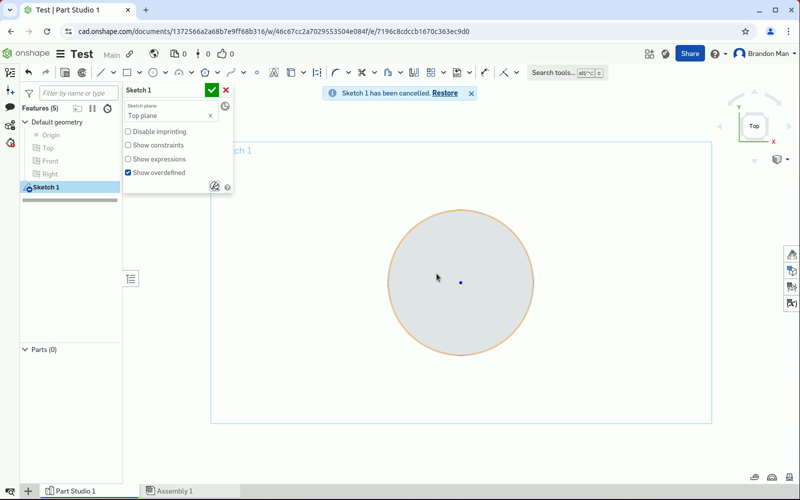
click(436, 273)
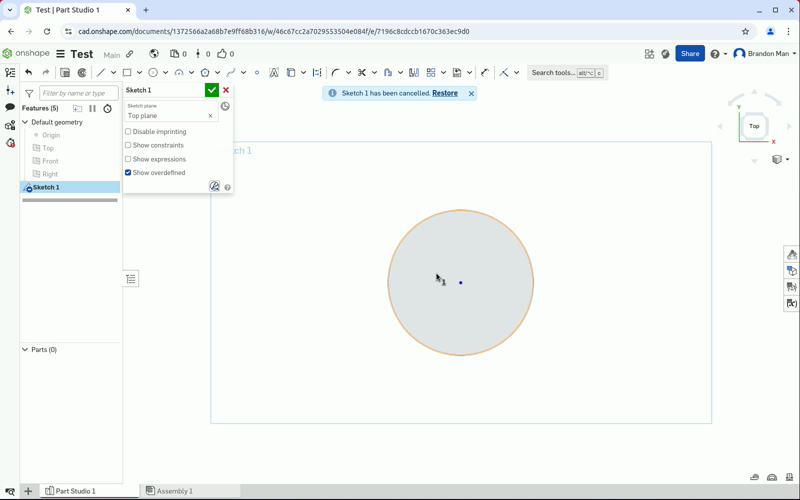
mouse_move(73, 352)
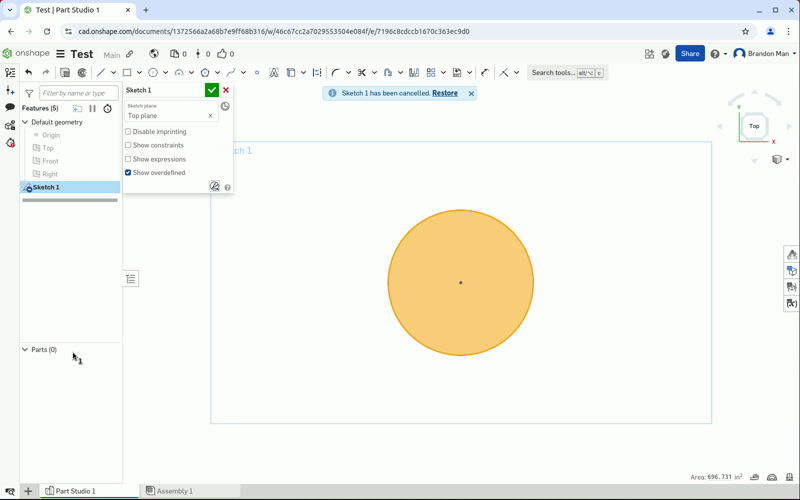
key(shift+y)
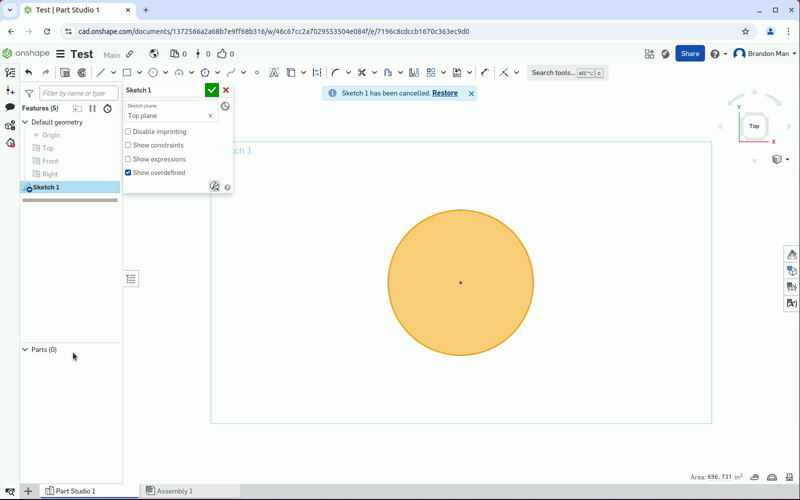
key(shift+e)
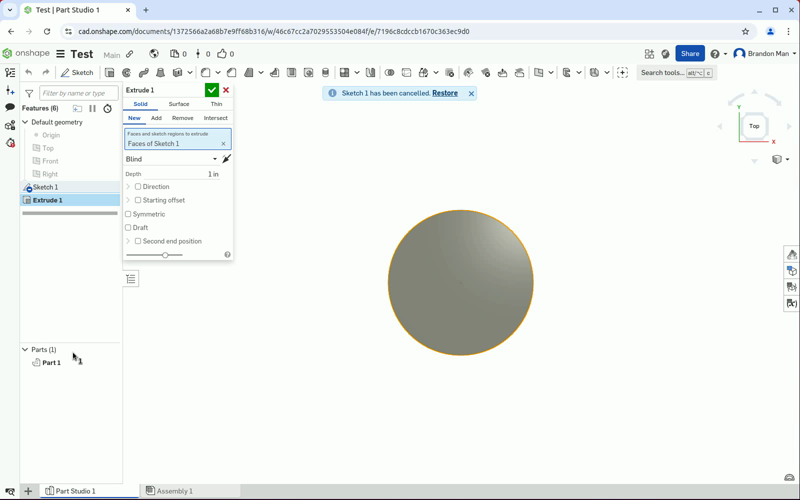
mouse_move(143, 106)
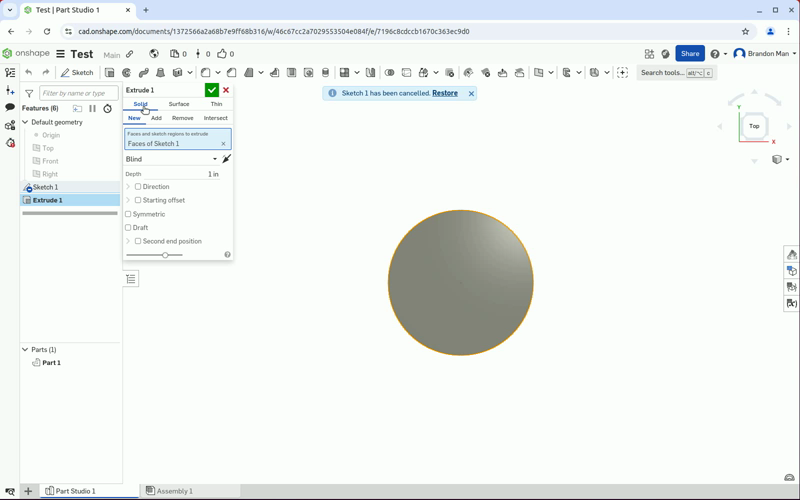
click(143, 106)
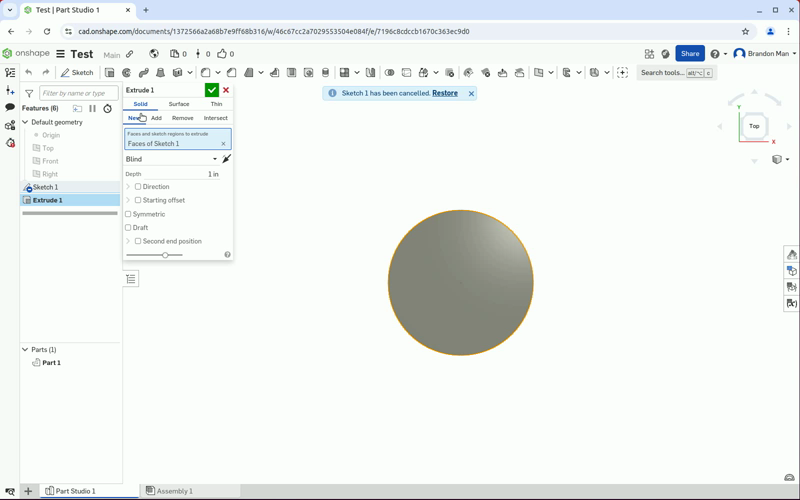
mouse_move(137, 120)
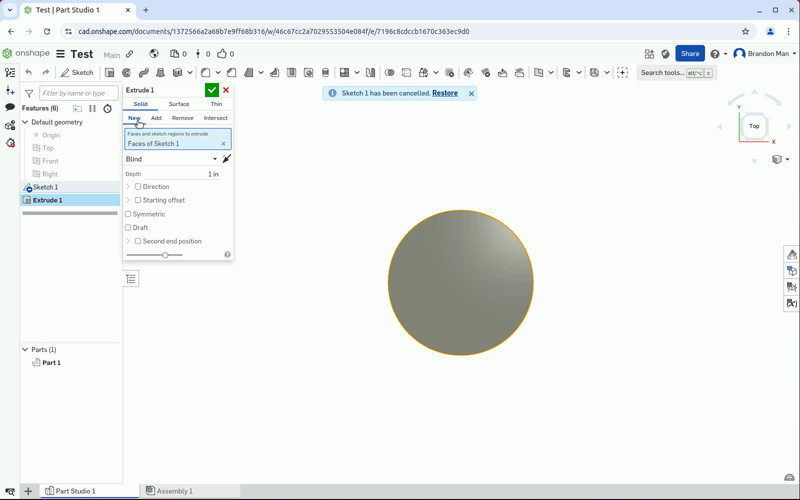
click(137, 120)
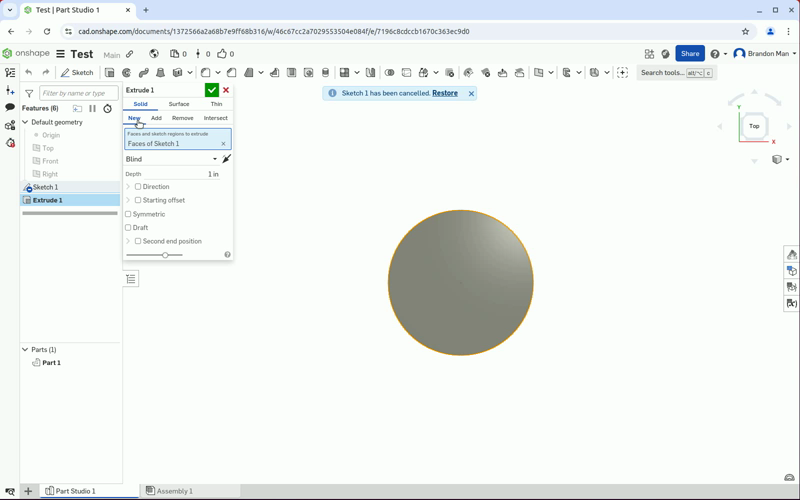
key(tab, 4)
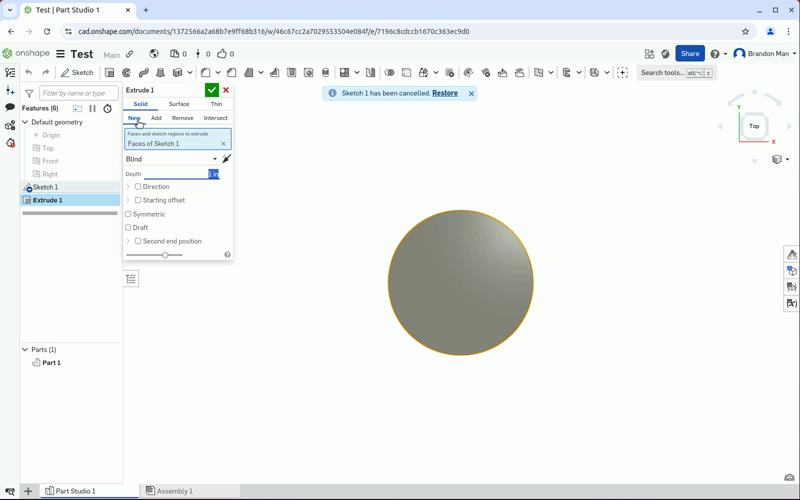
text(8.184)
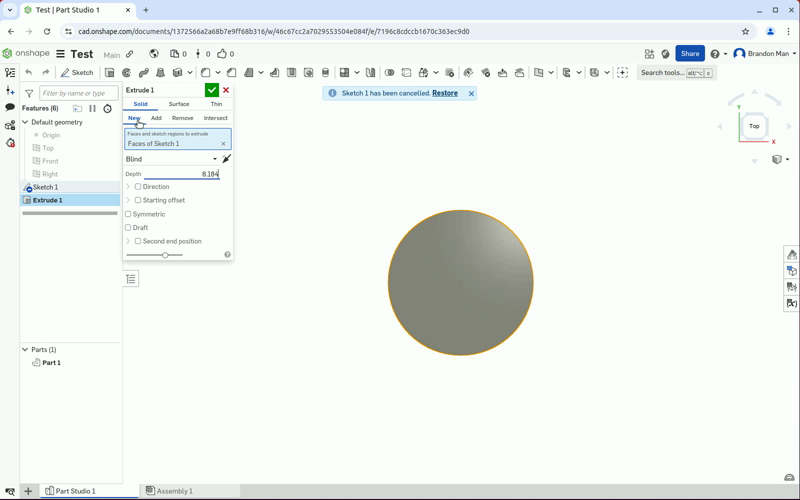
key(enter)
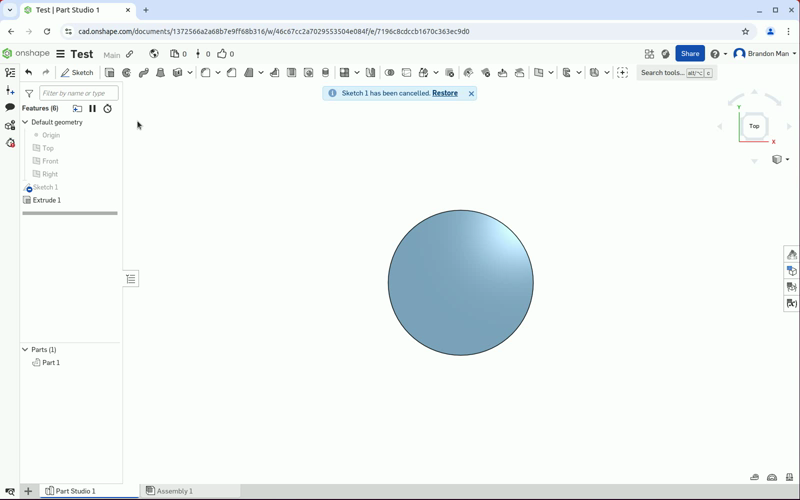
key(shift+h)
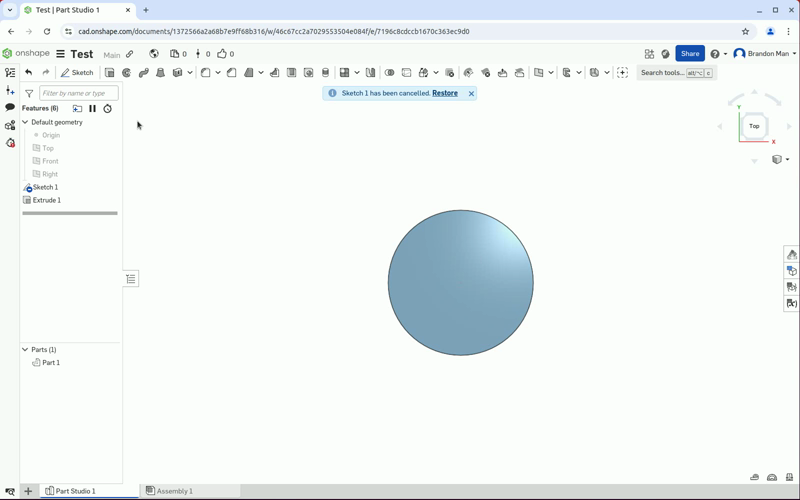
key(shift+h)
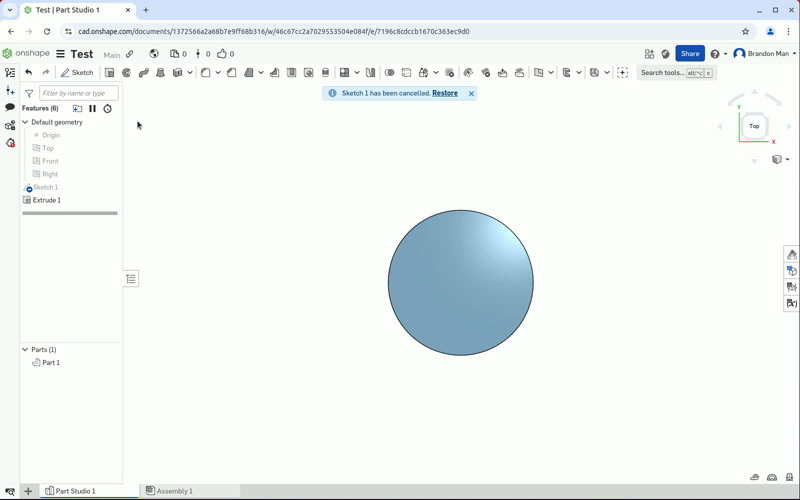
mouse_move(73, 189)
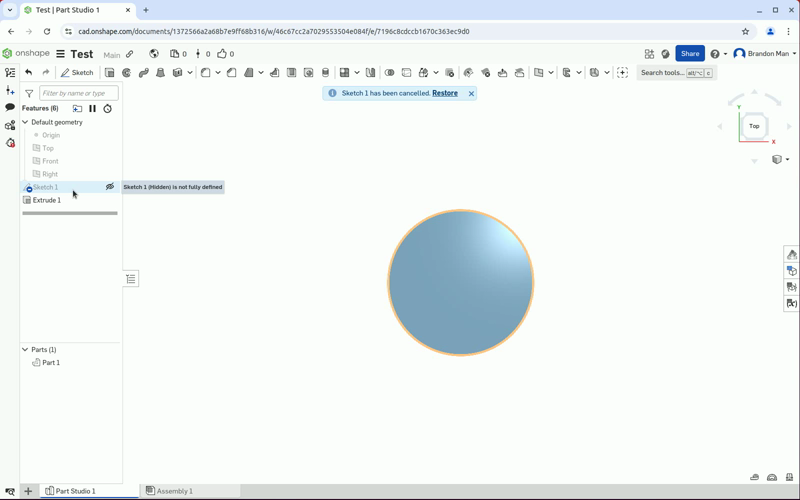
click(73, 189)
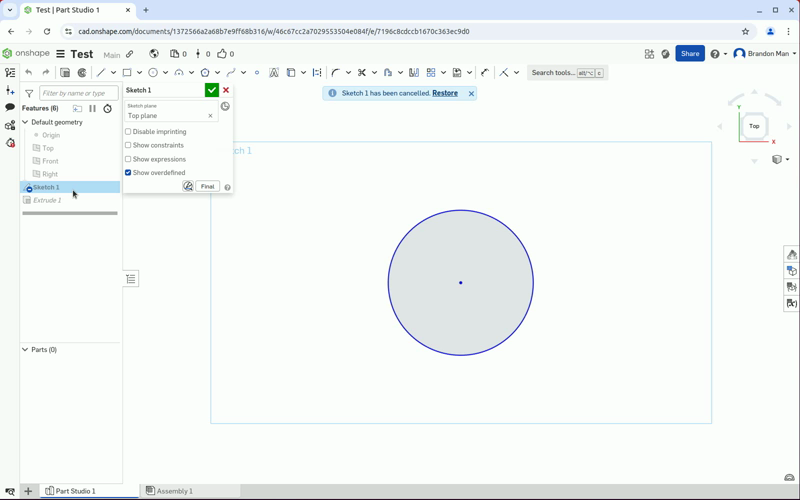
mouse_move(229, 92)
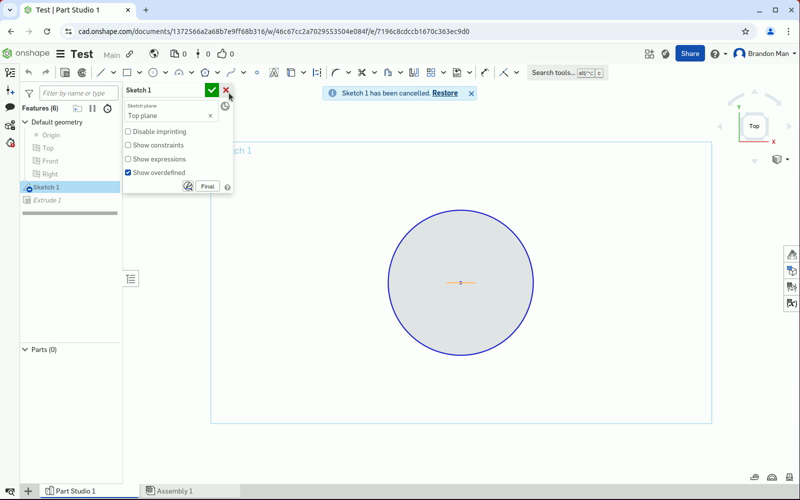
click(229, 92)
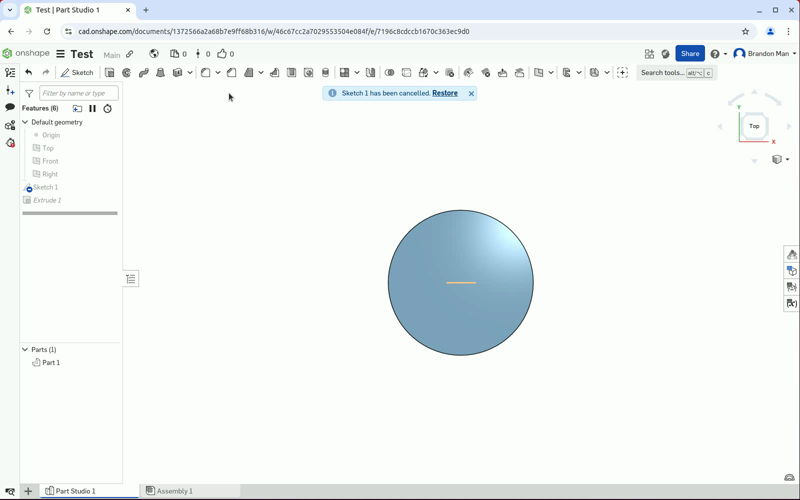
mouse_move(541, 75)
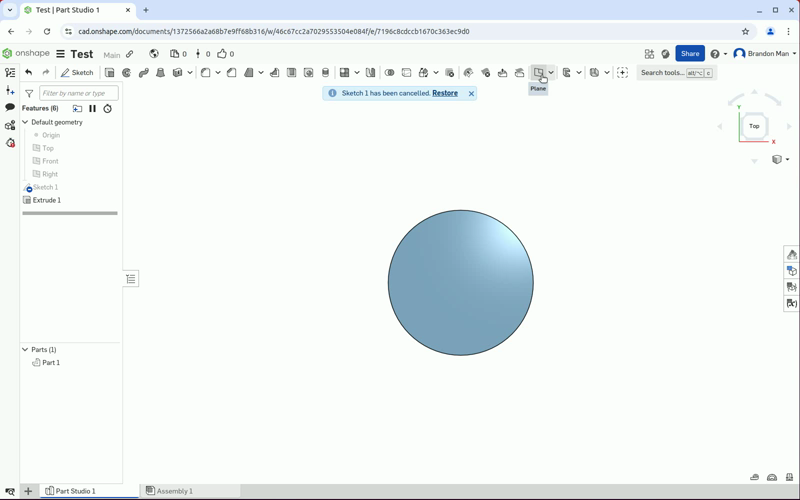
click(541, 75)
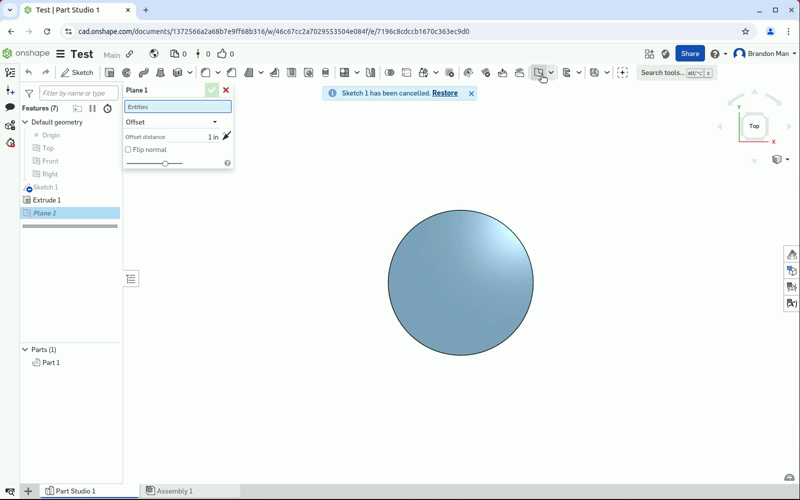
mouse_move(73, 150)
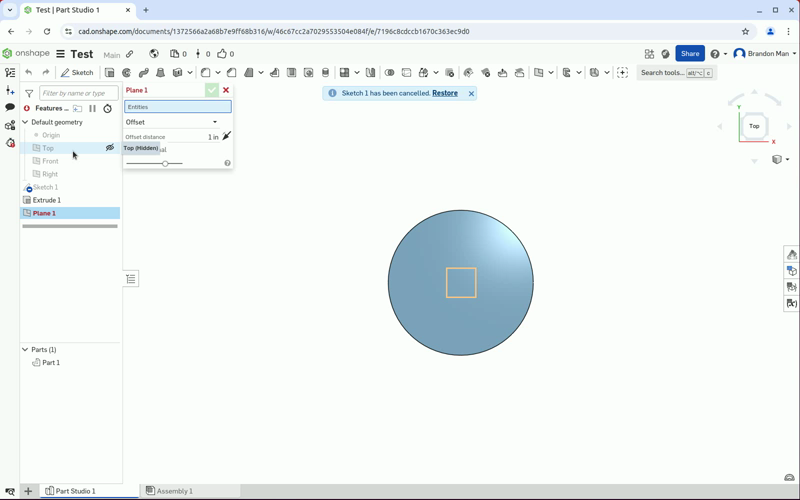
click(73, 150)
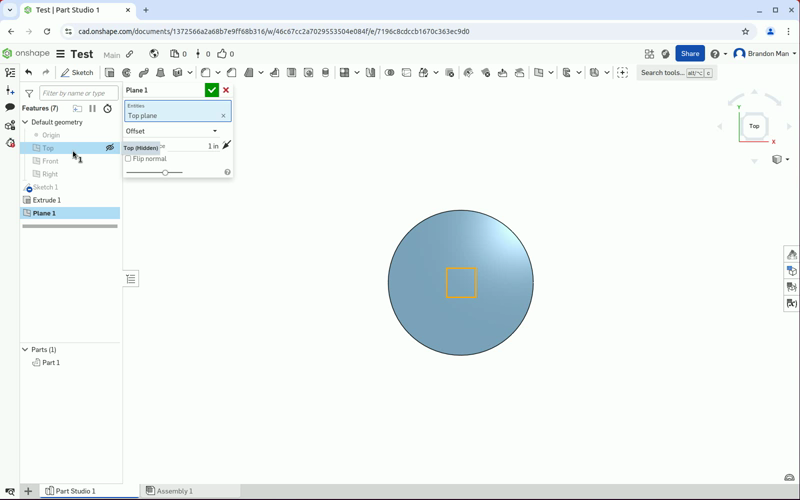
key(tab, 2)
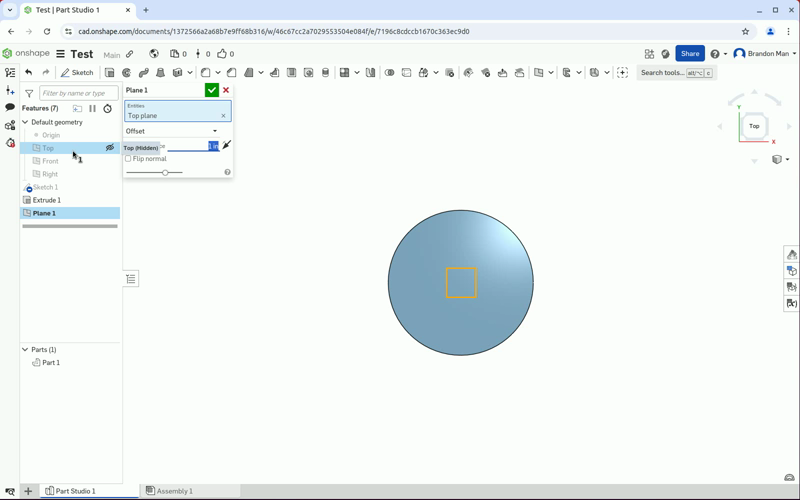
text(8.196)
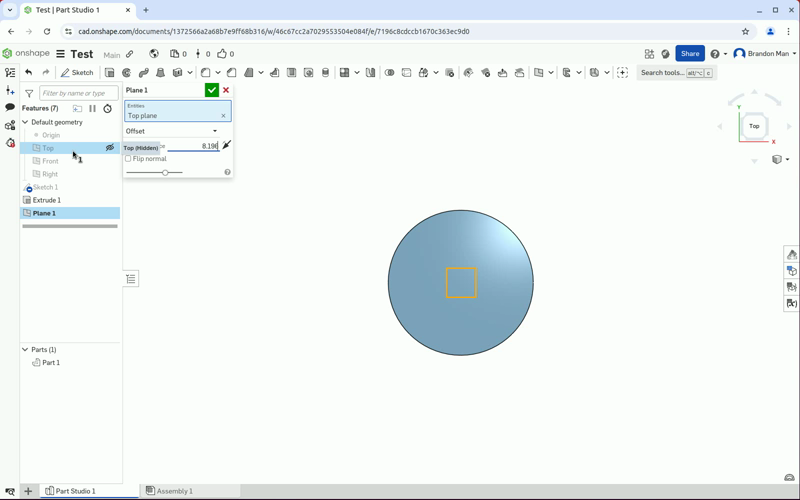
key(enter, 2)
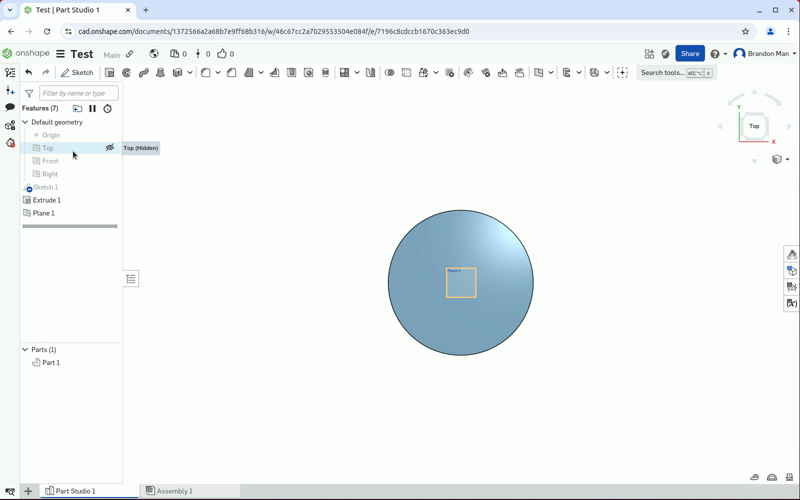
key(shift+s)
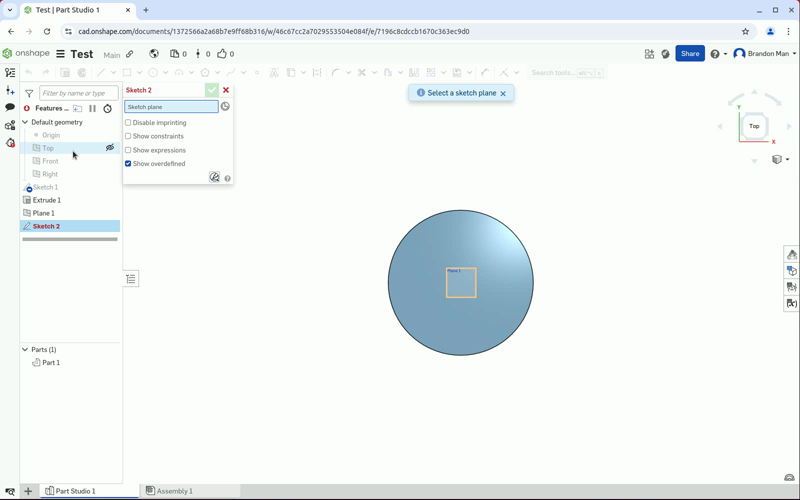
mouse_move(73, 215)
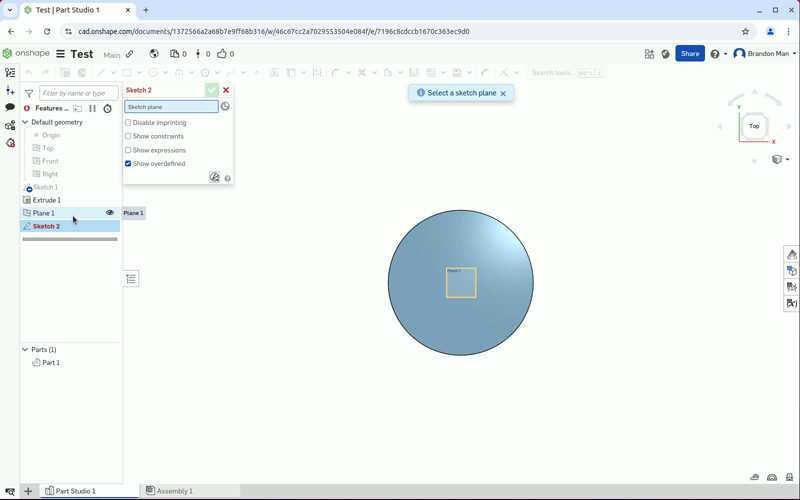
click(73, 215)
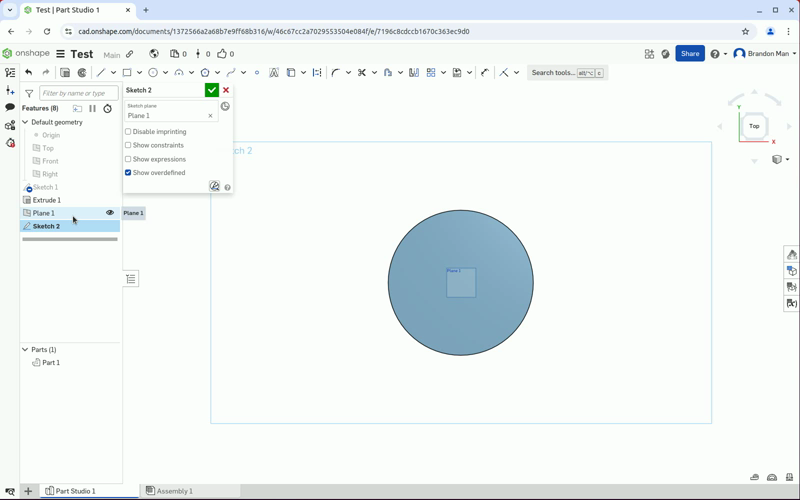
mouse_move(73, 352)
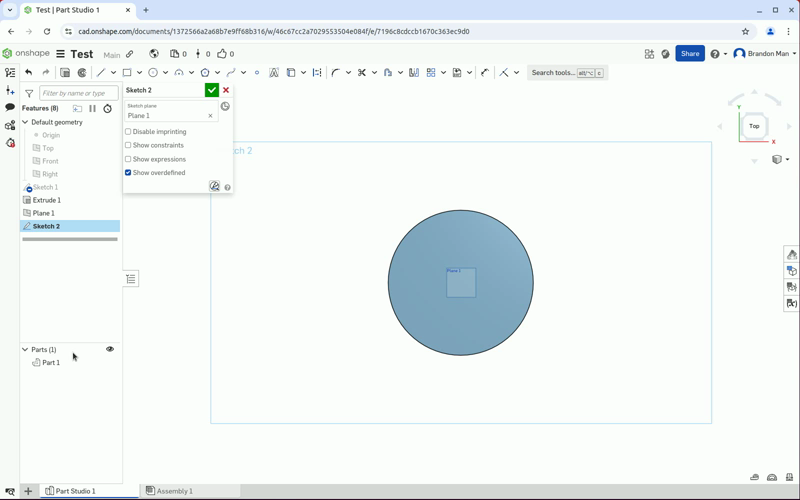
key(y)
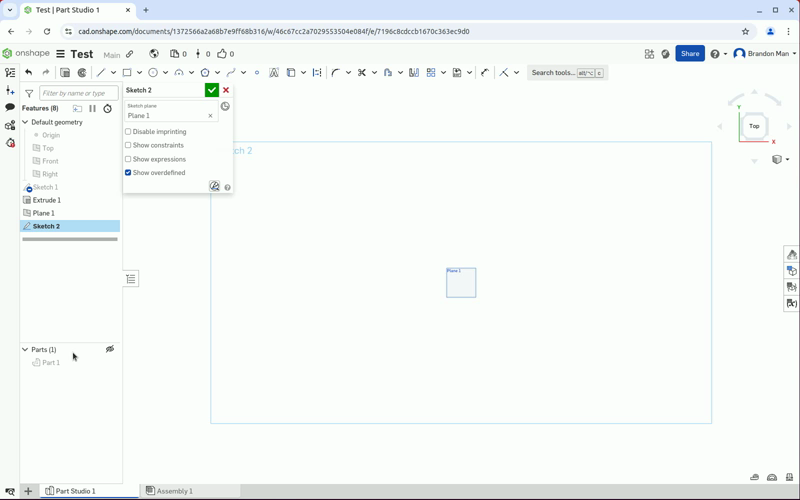
key(c)
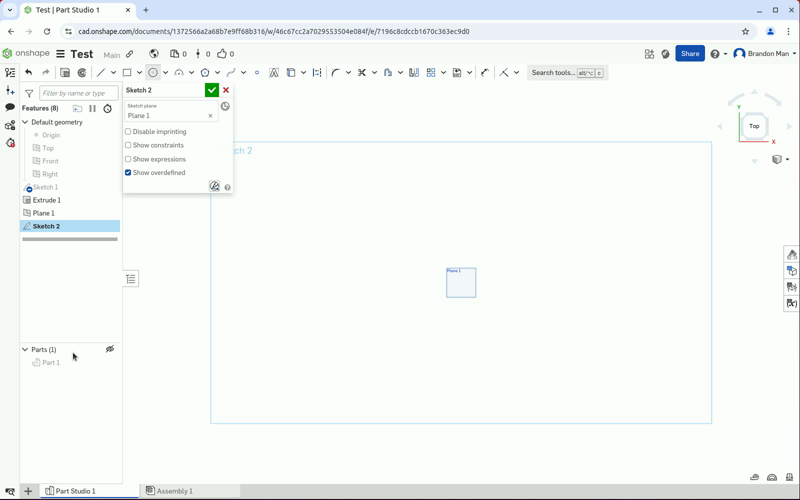
key_down(shift)
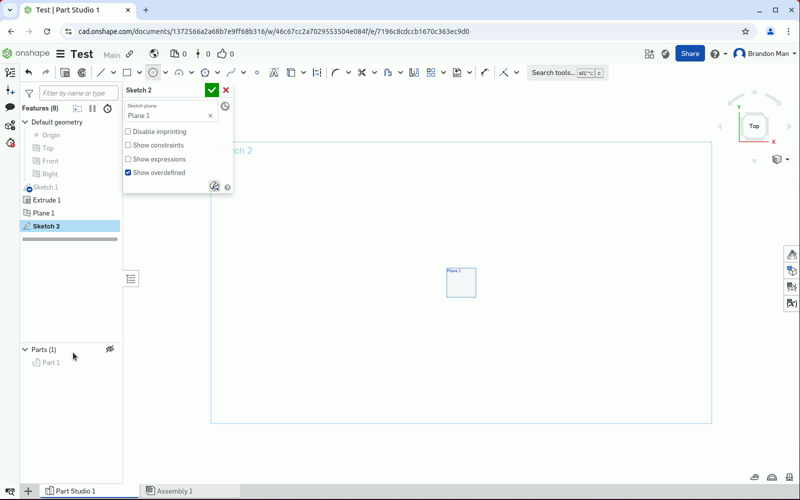
mouse_move(460, 282)
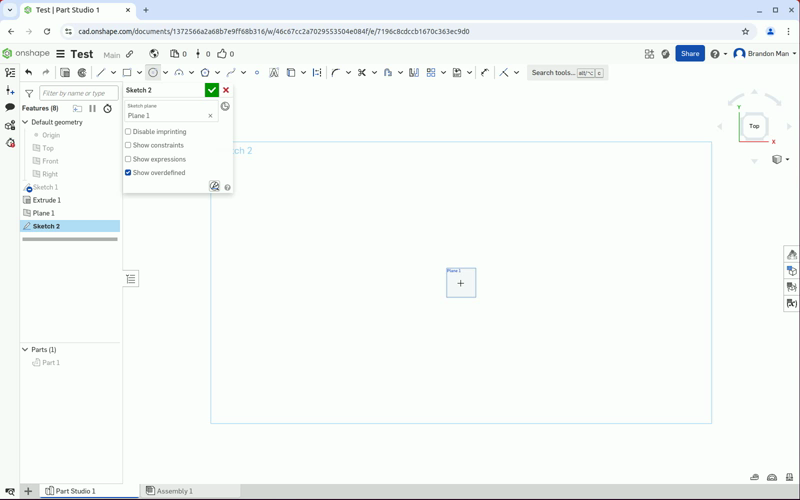
click(460, 282)
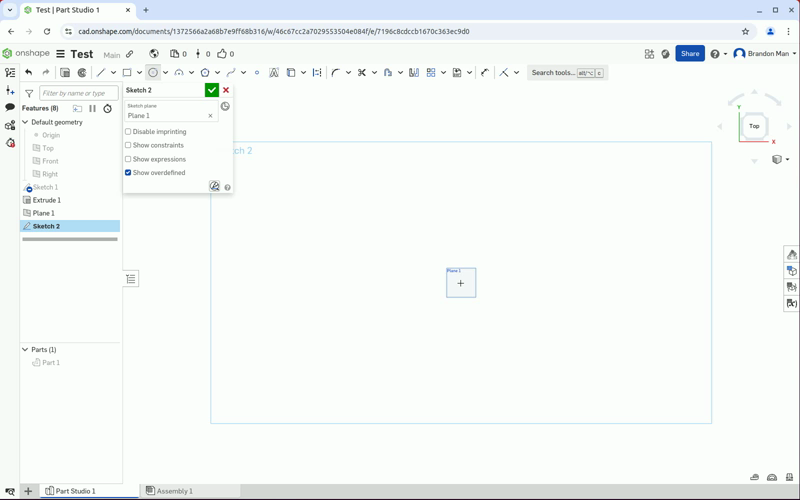
key_up(shift)
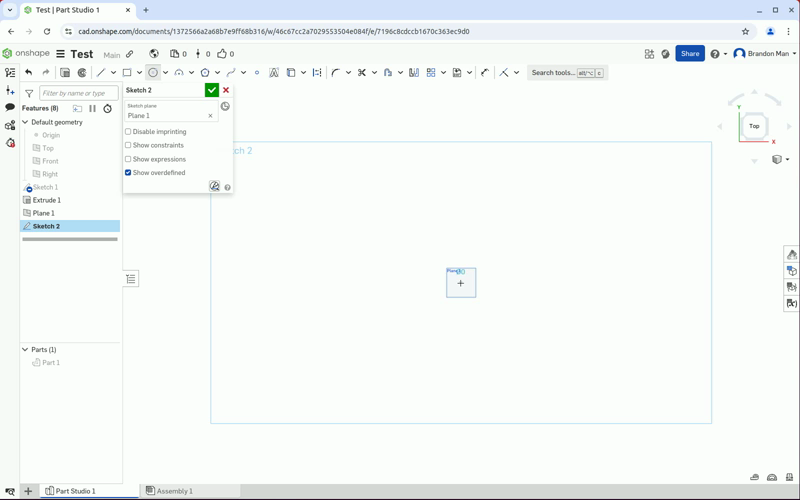
mouse_move(511, 282)
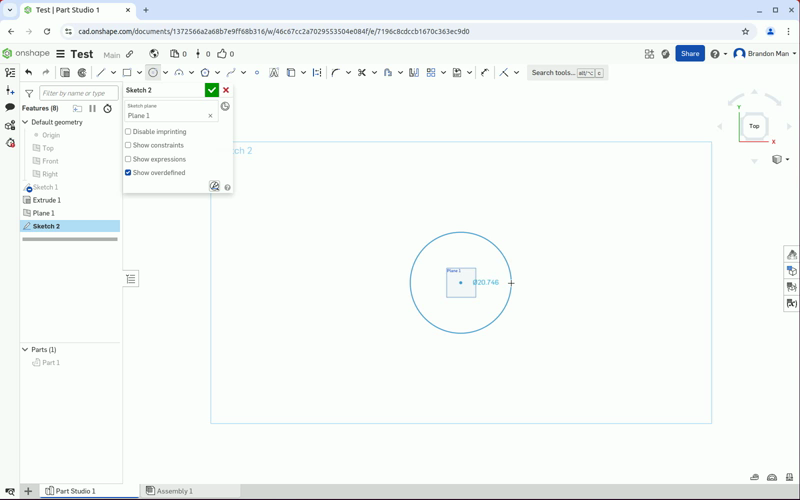
click(511, 282)
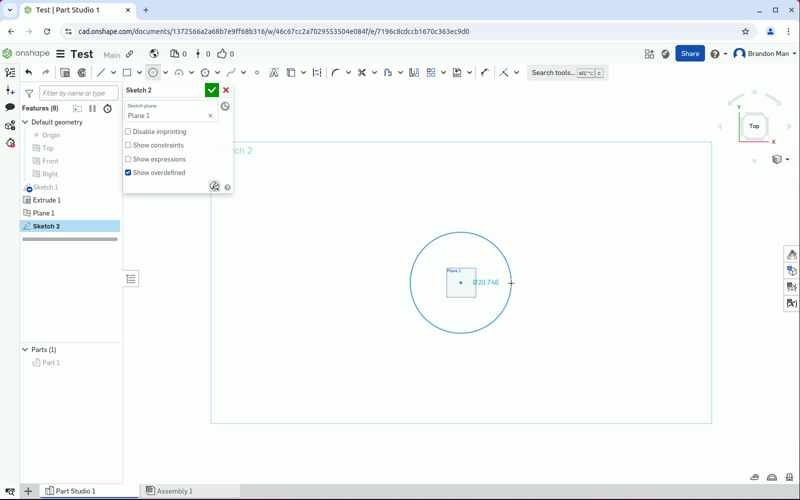
key(esc)
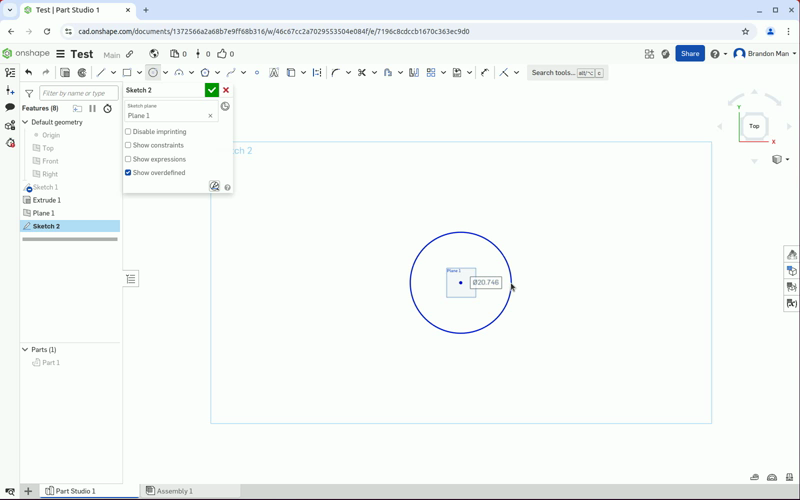
mouse_move(464, 289)
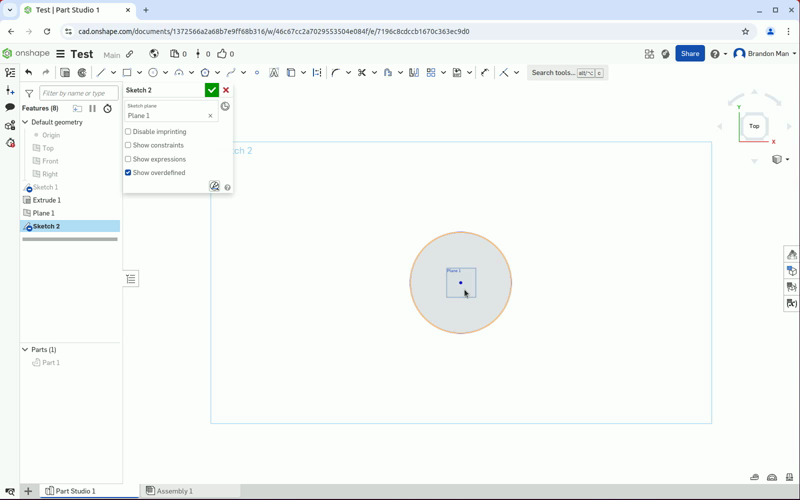
click(464, 289)
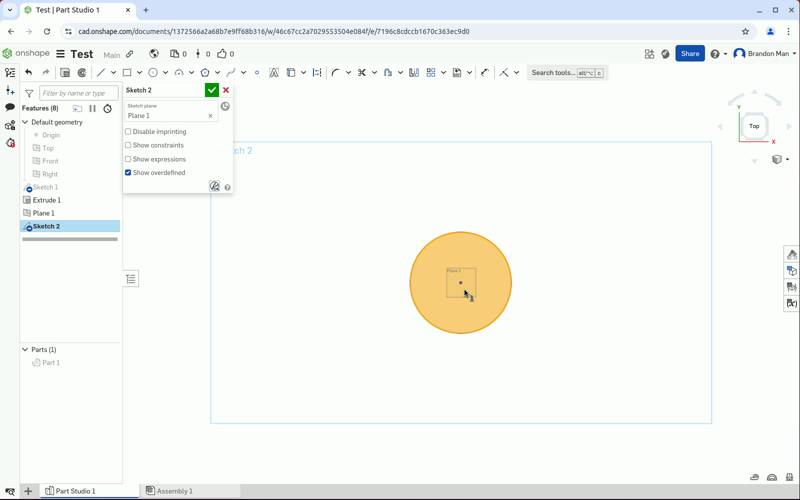
mouse_move(73, 352)
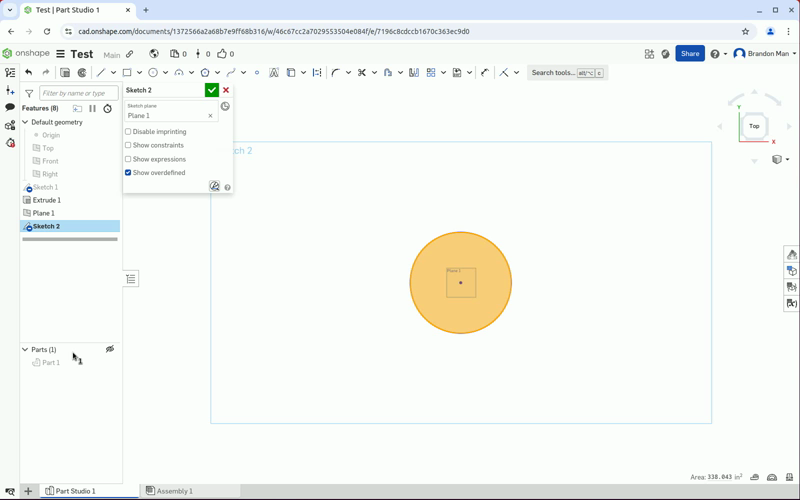
key(shift+y)
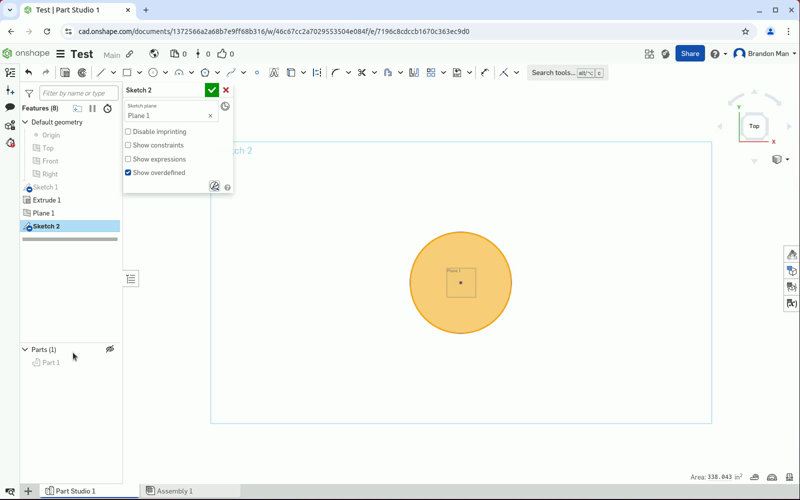
key(shift+e)
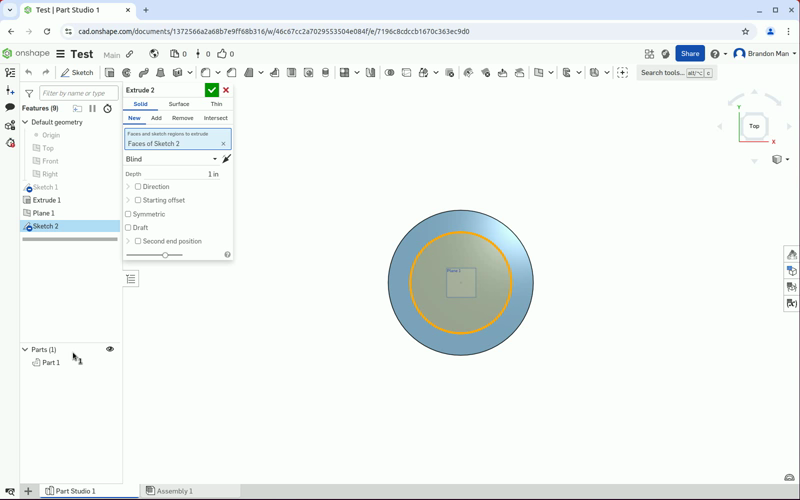
mouse_move(143, 106)
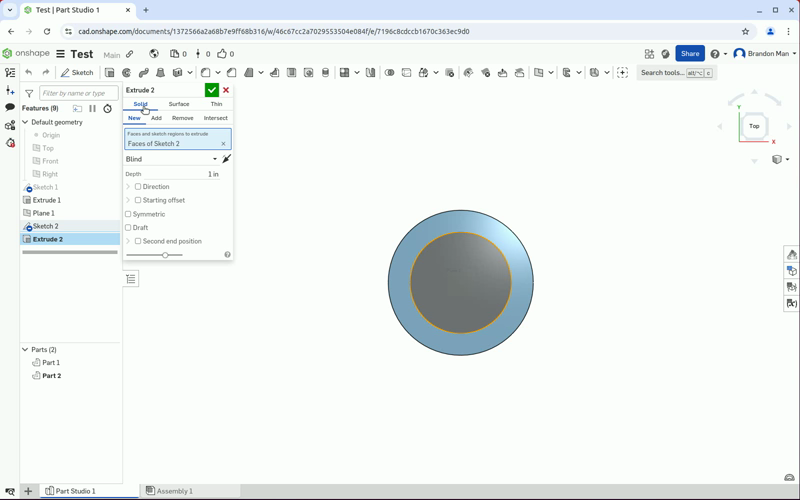
click(143, 106)
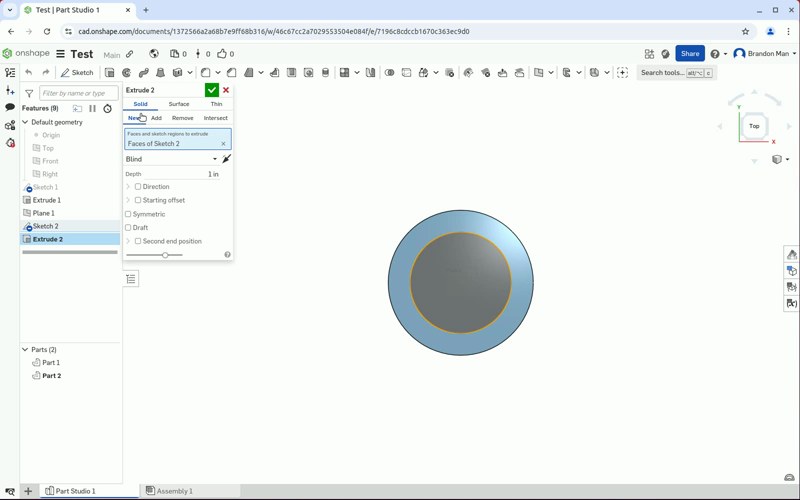
mouse_move(137, 120)
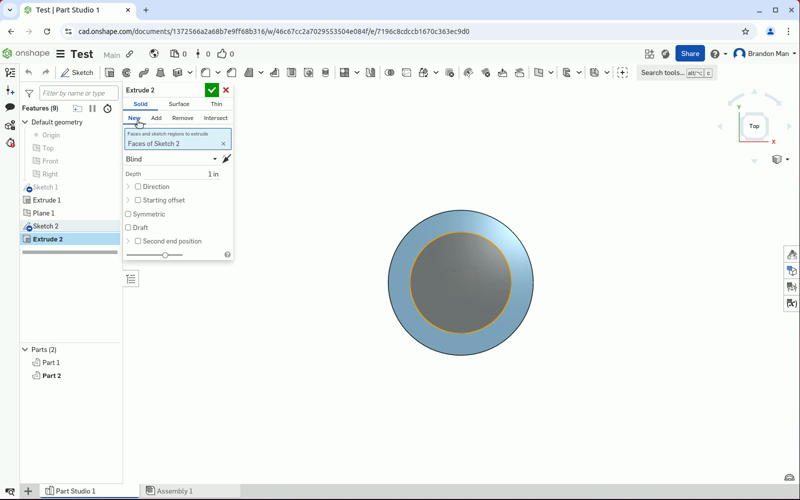
click(137, 120)
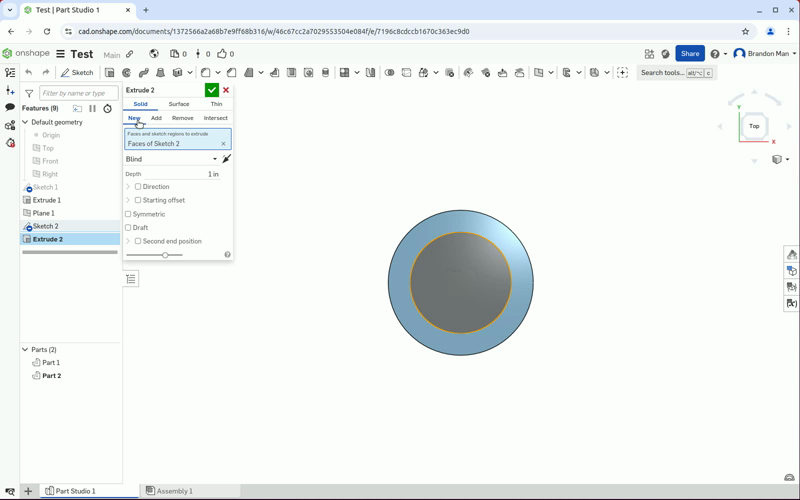
key(tab, 4)
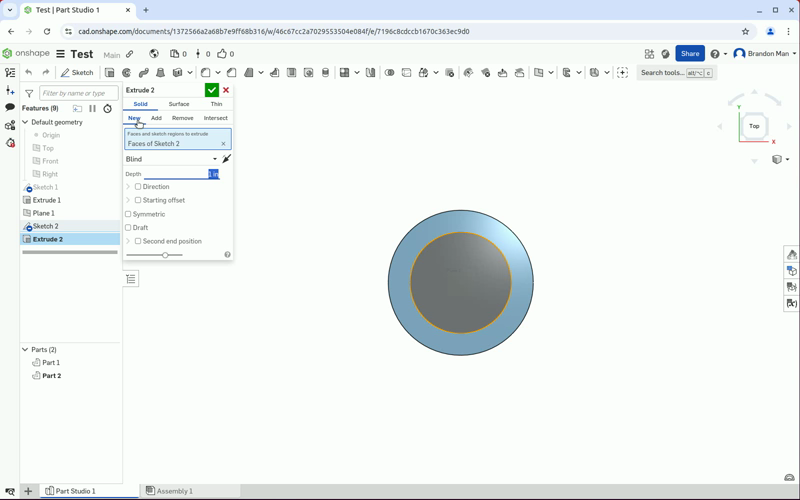
text(11.554)
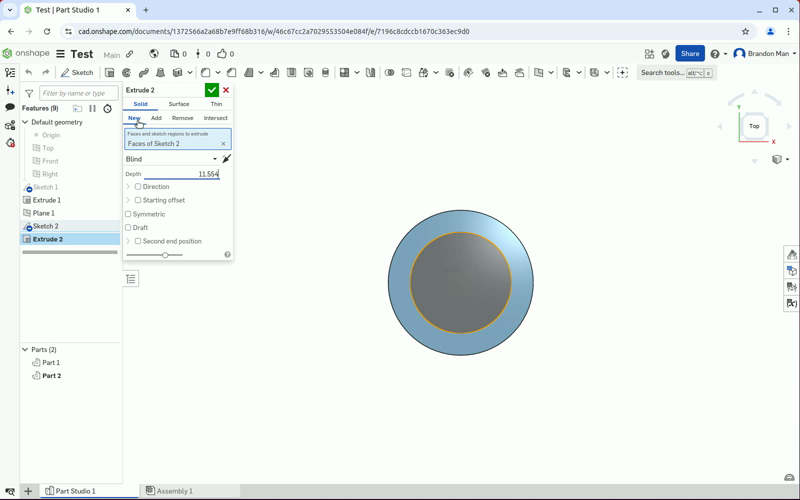
key(enter)
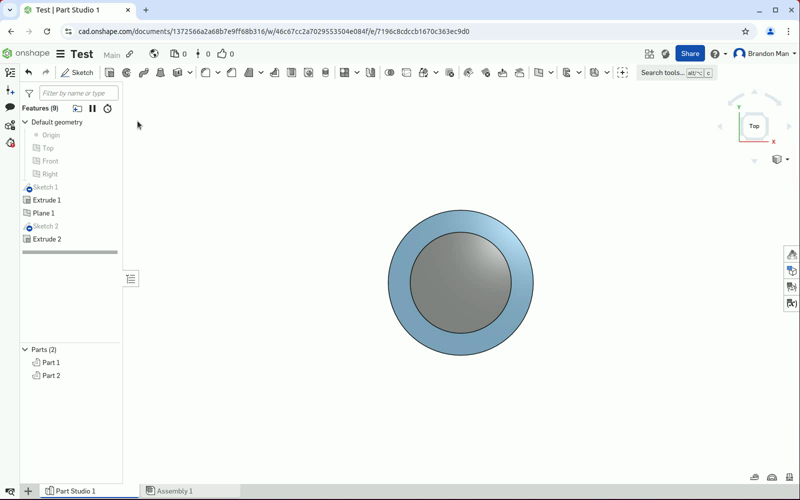
key(shift+h)
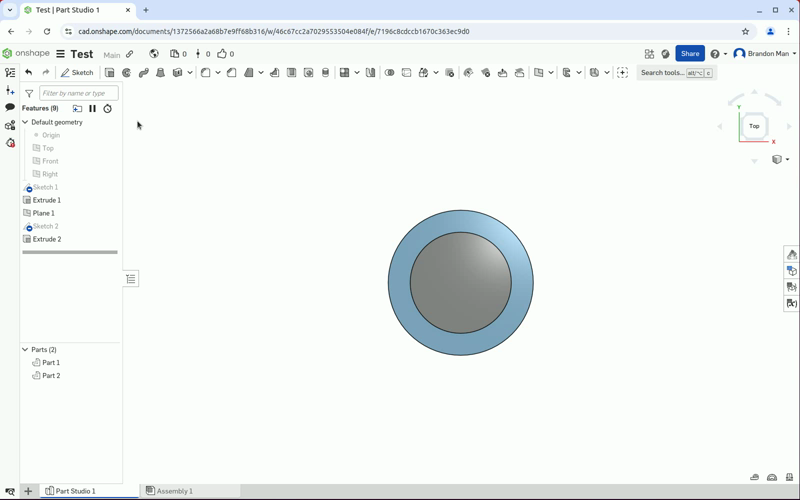
key(shift+h)
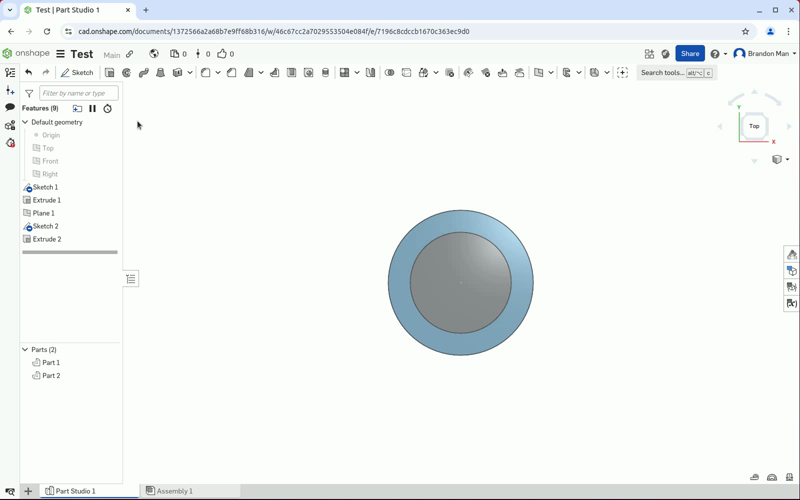
key(shift+7)
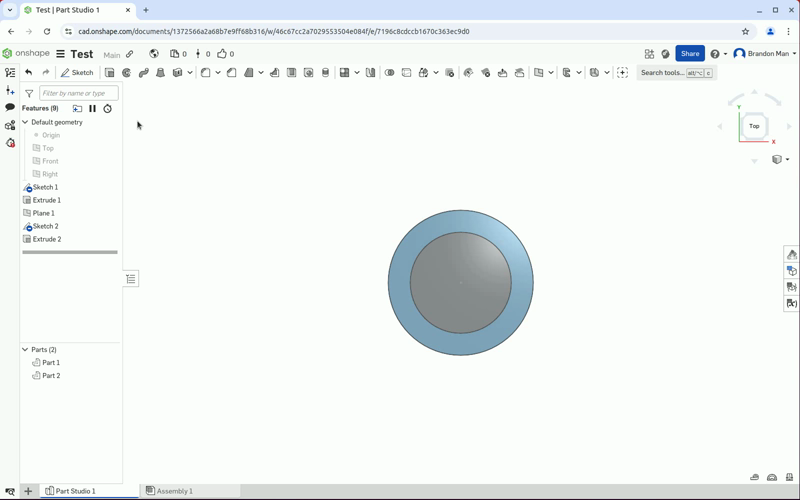
key(up, 3)
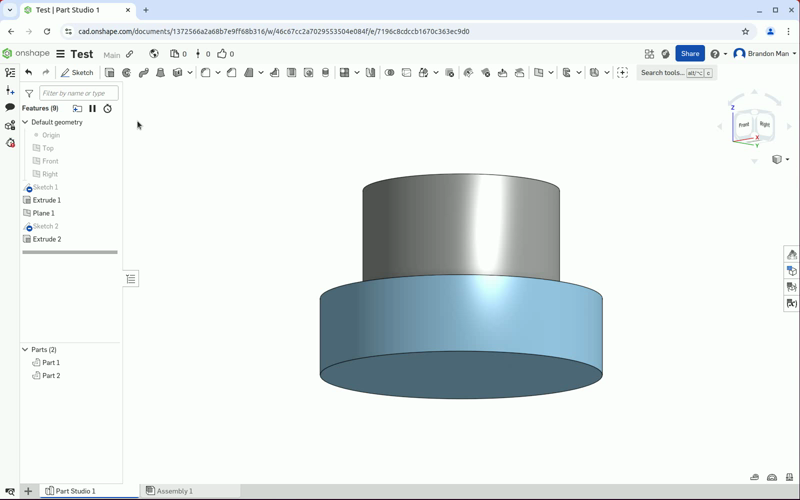
key(left, 3)
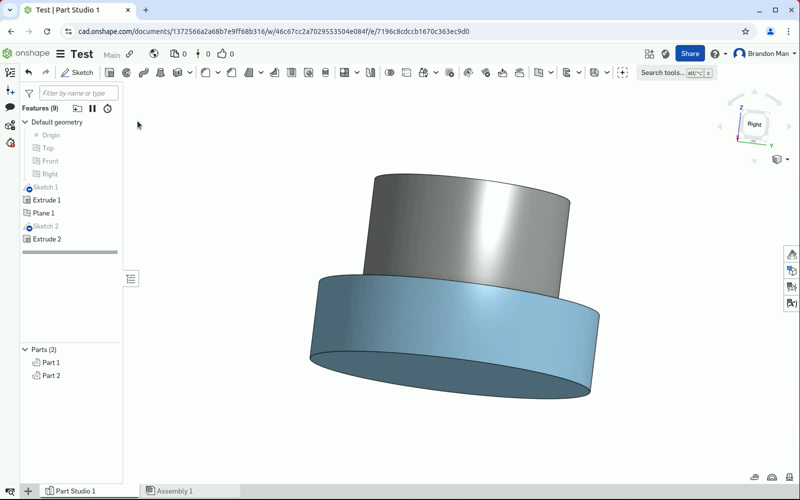
key(right, 3)
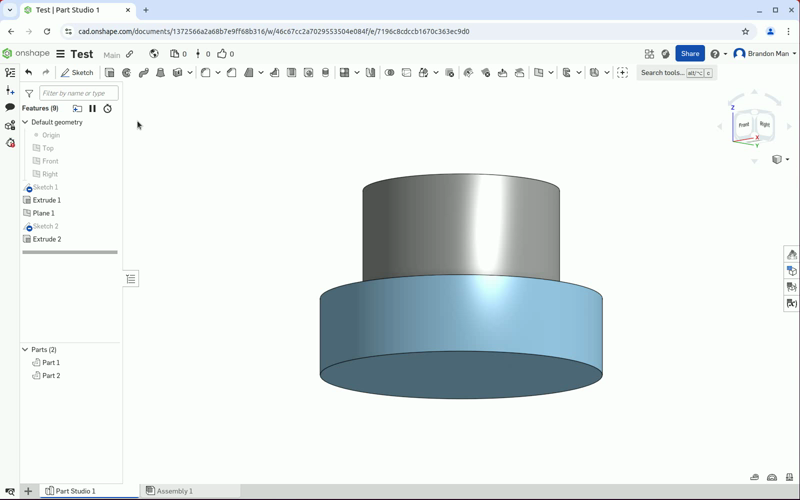
key(down, 3)
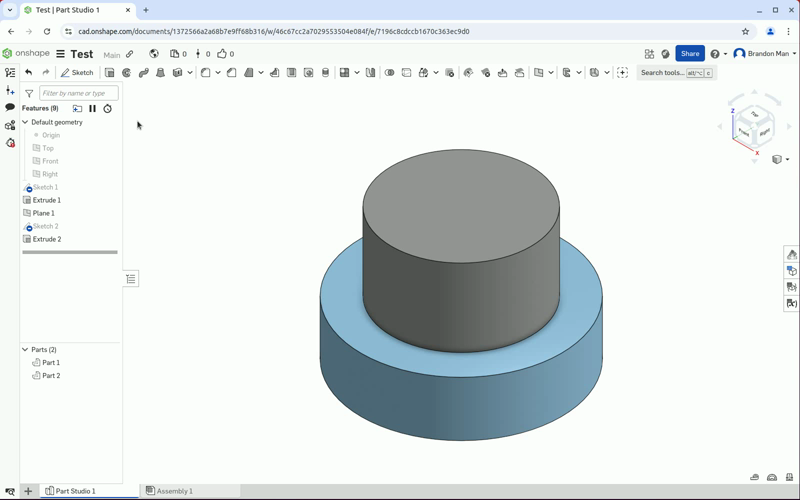
mouse_move(73, 189)
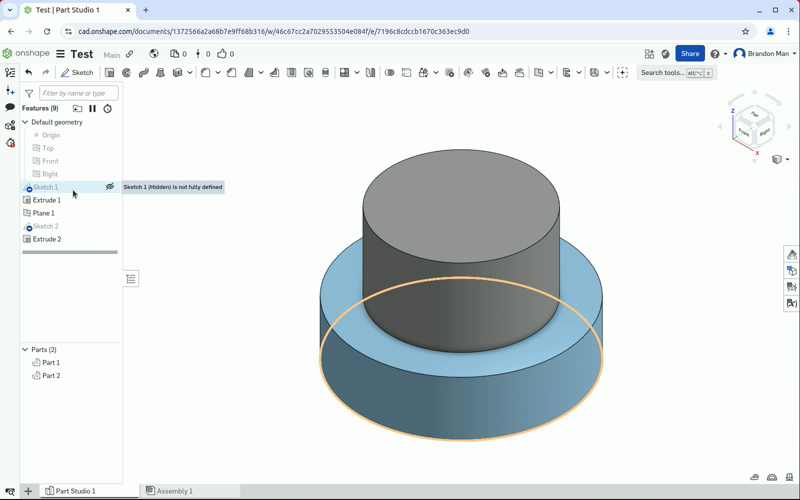
click(73, 189)